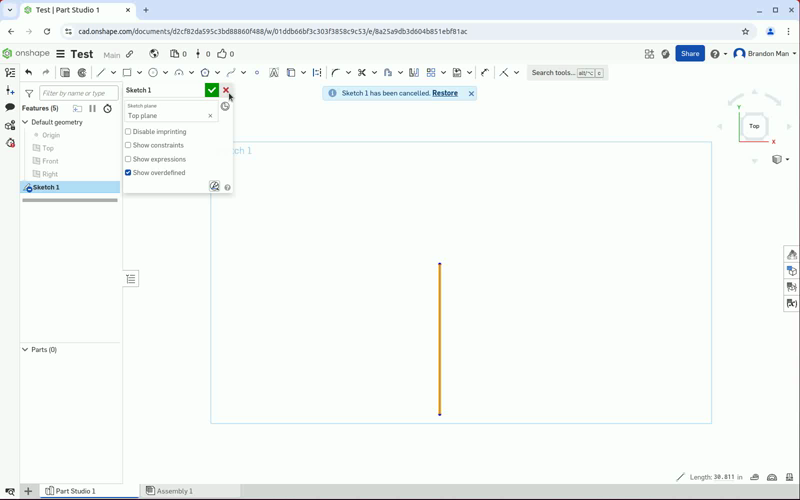
key(shift+h)
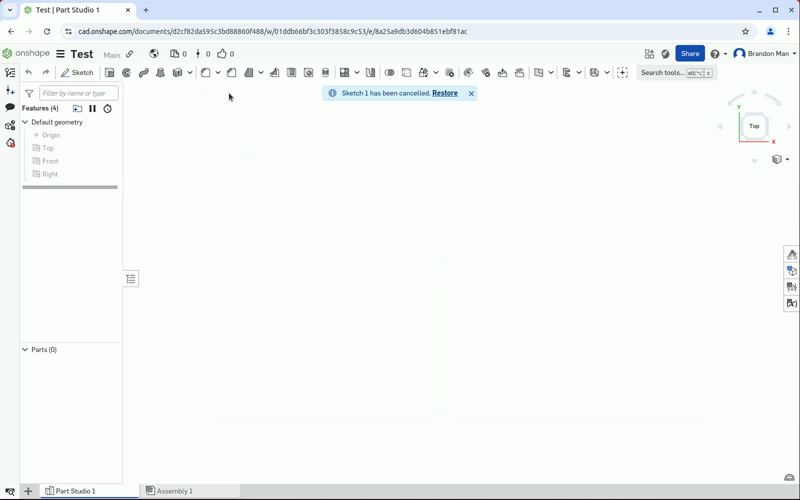
key(shift+s)
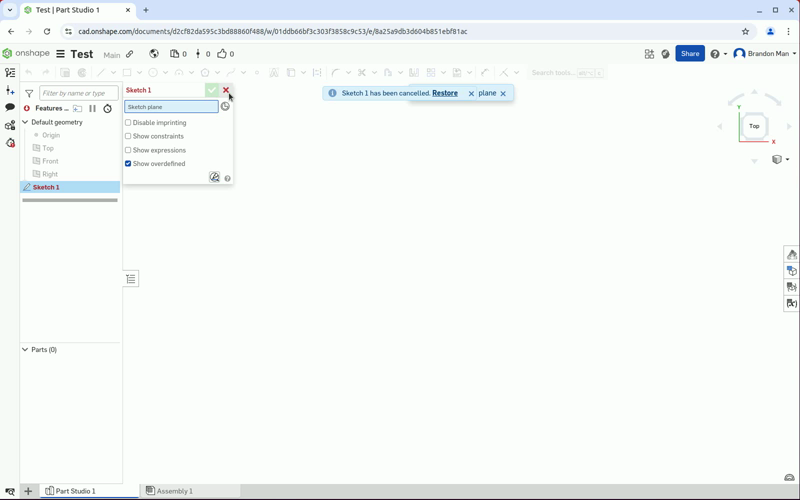
mouse_move(73, 150)
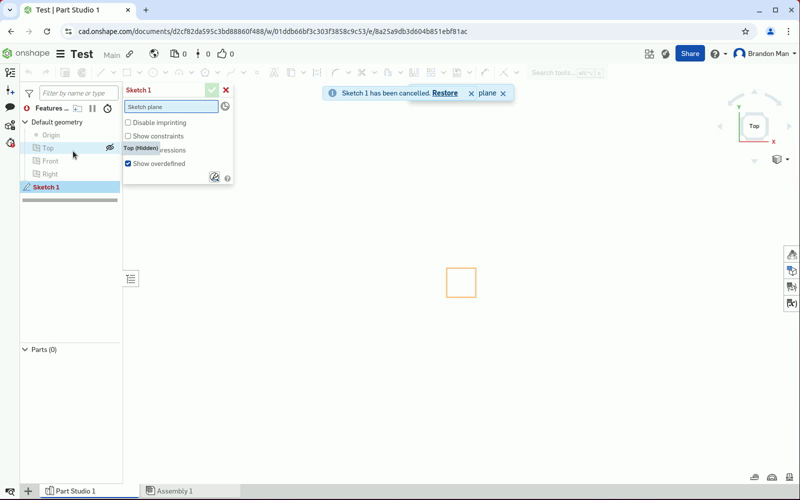
click(73, 150)
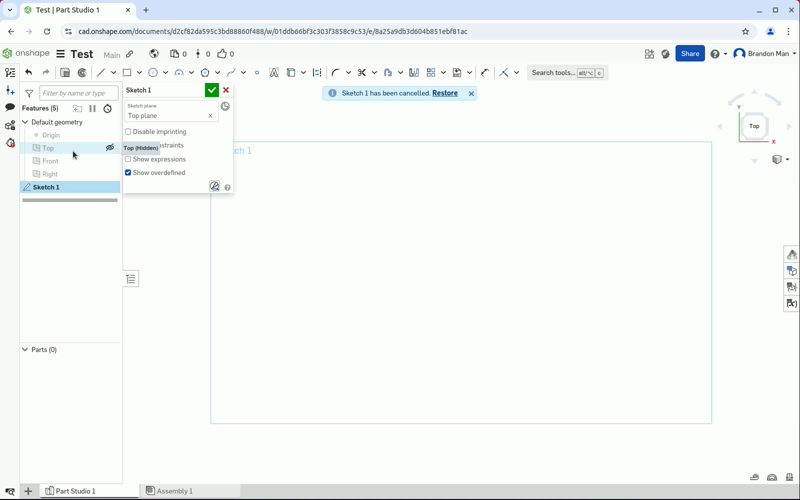
mouse_move(73, 352)
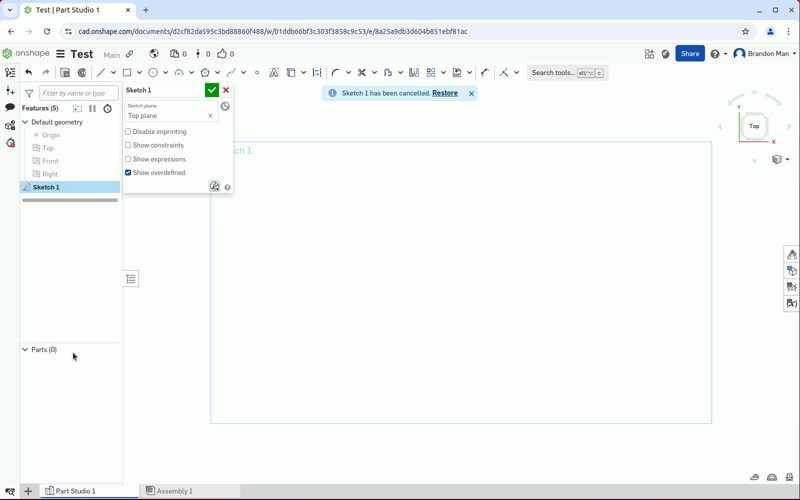
key(y)
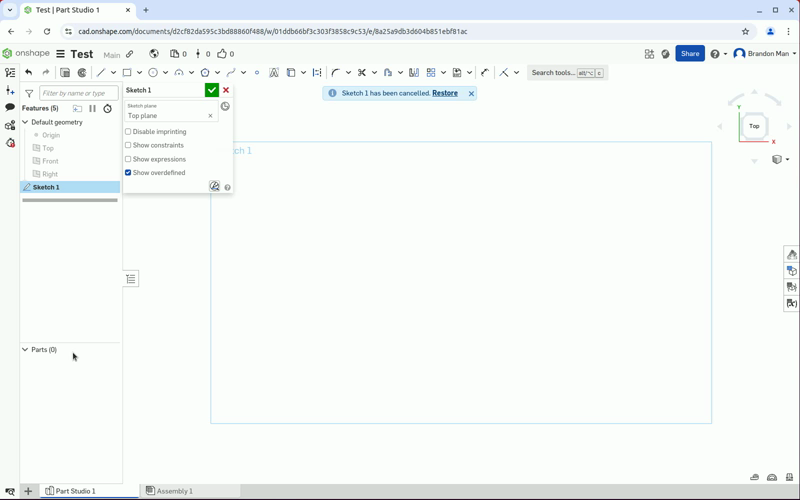
key(c)
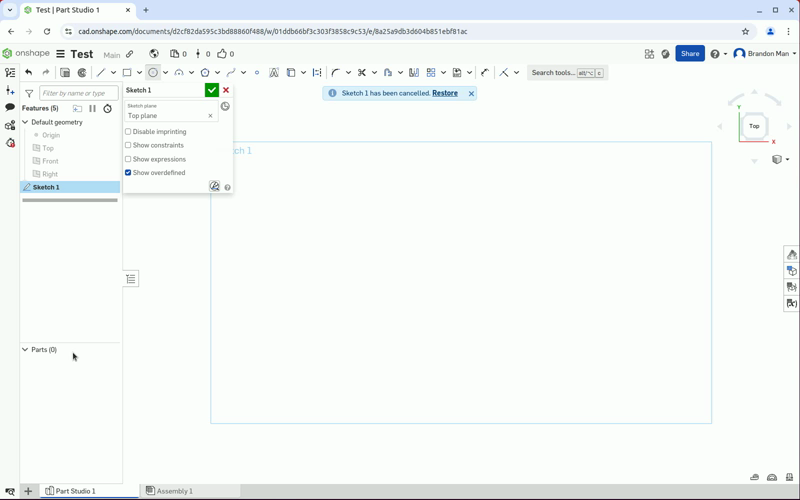
key_down(shift)
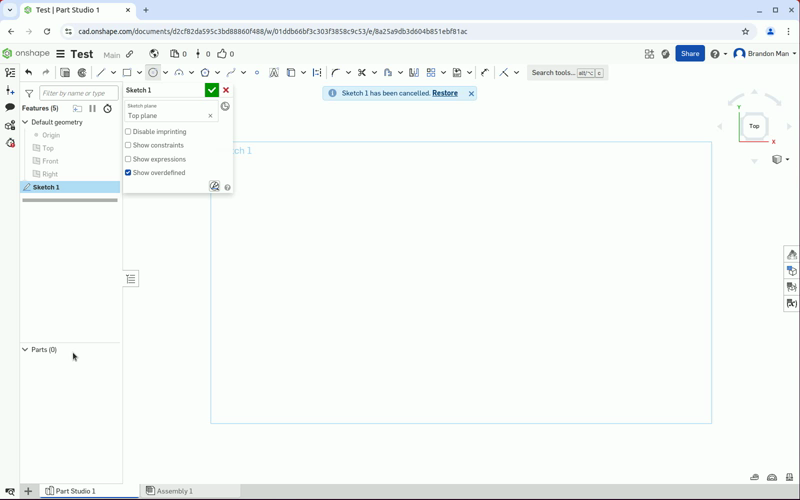
mouse_move(460, 282)
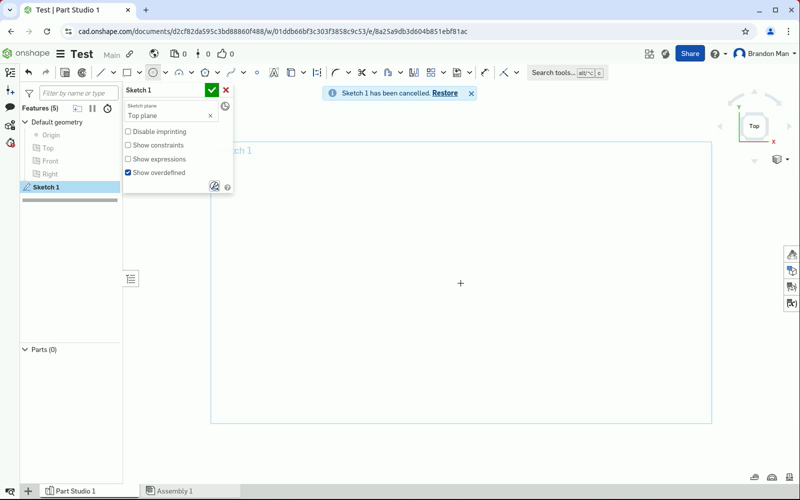
click(460, 282)
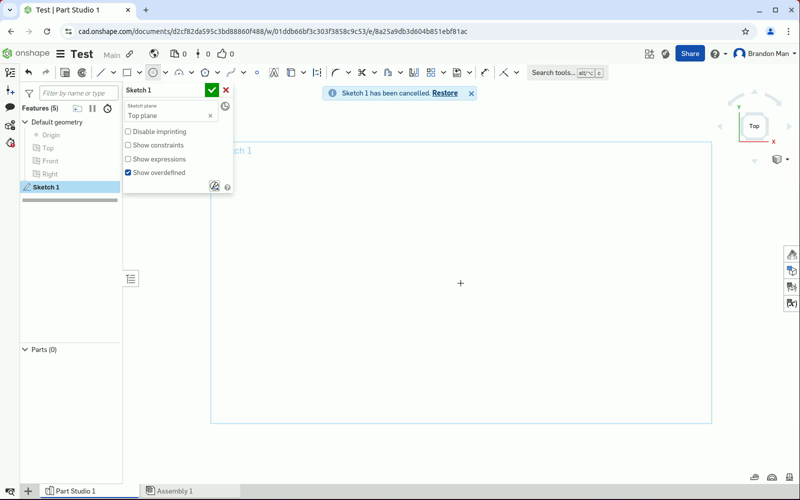
key_up(shift)
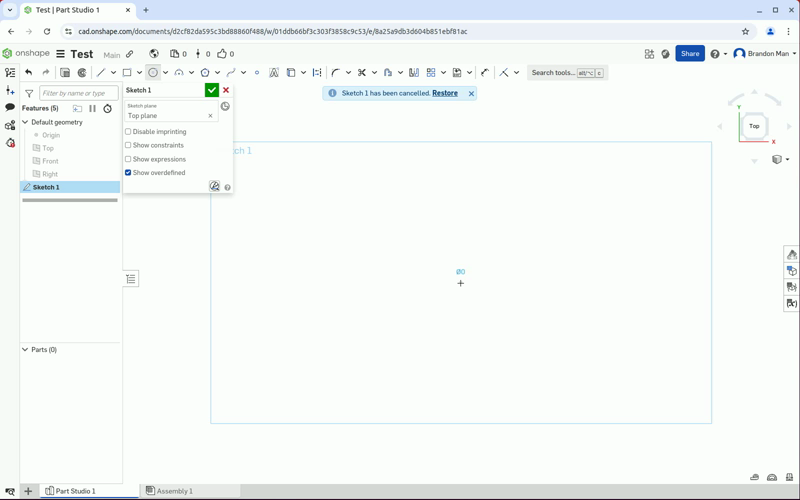
mouse_move(511, 282)
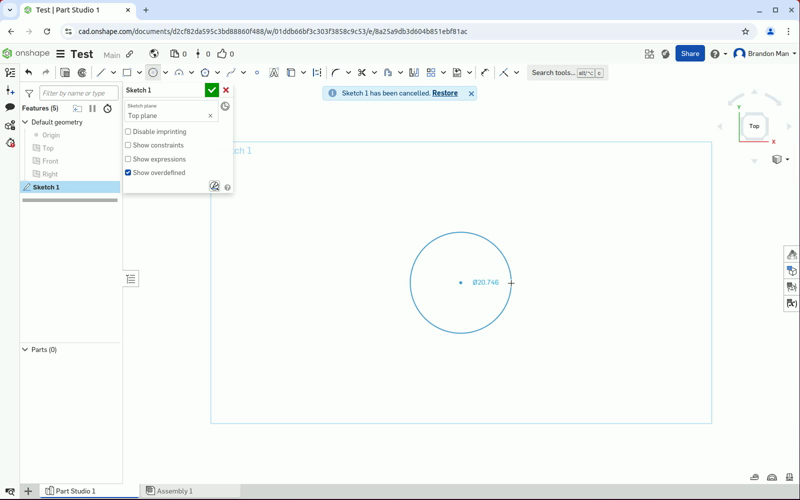
click(511, 282)
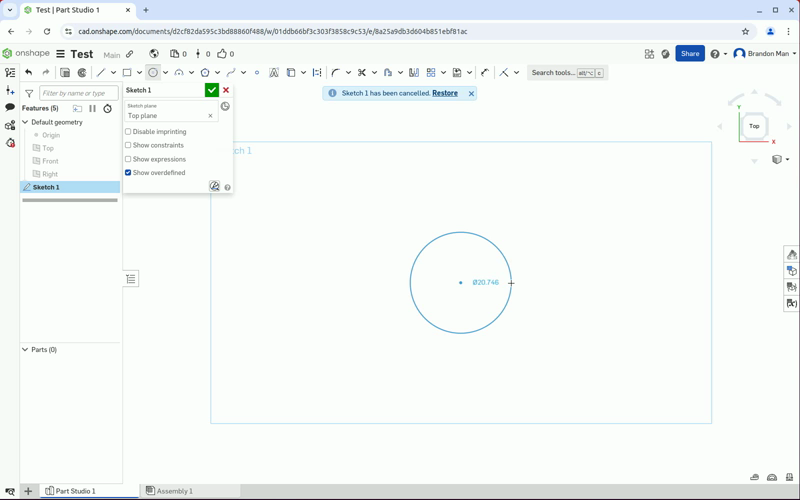
key(esc)
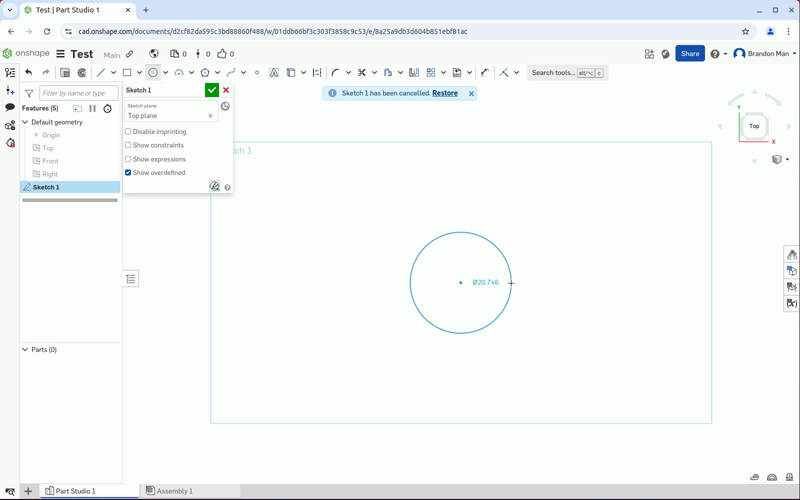
mouse_move(429, 297)
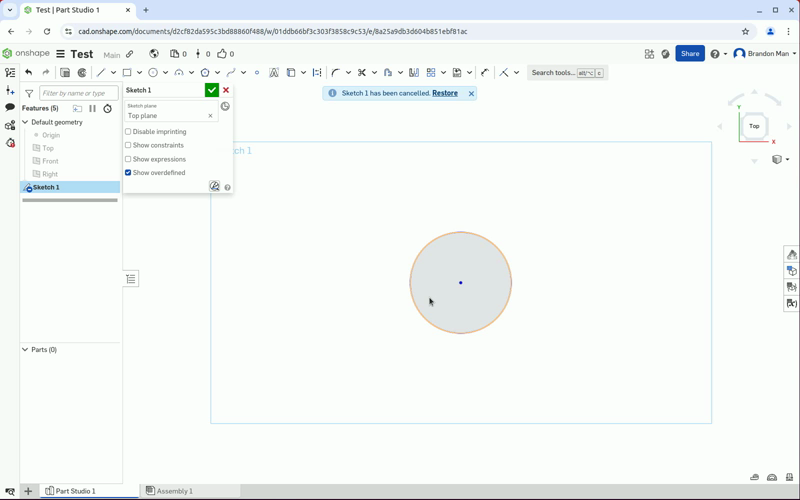
click(429, 297)
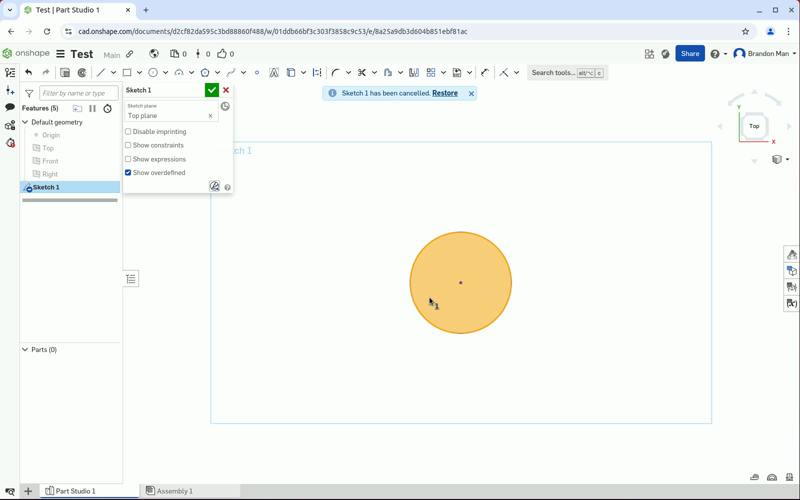
mouse_move(73, 352)
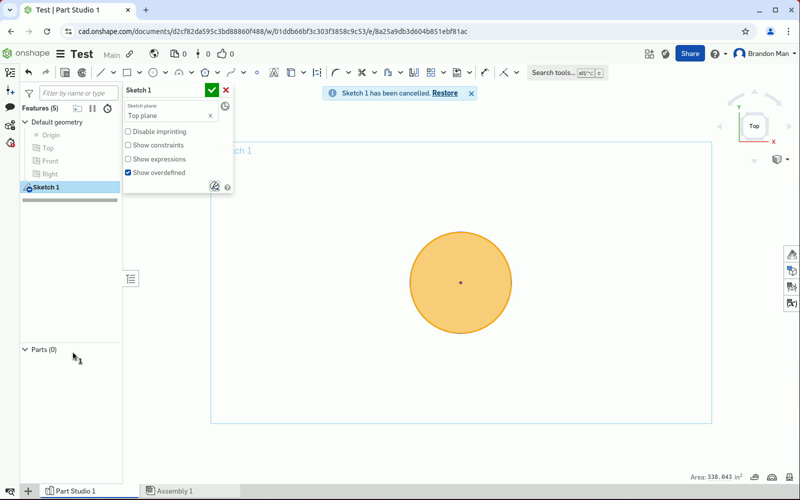
key(shift+y)
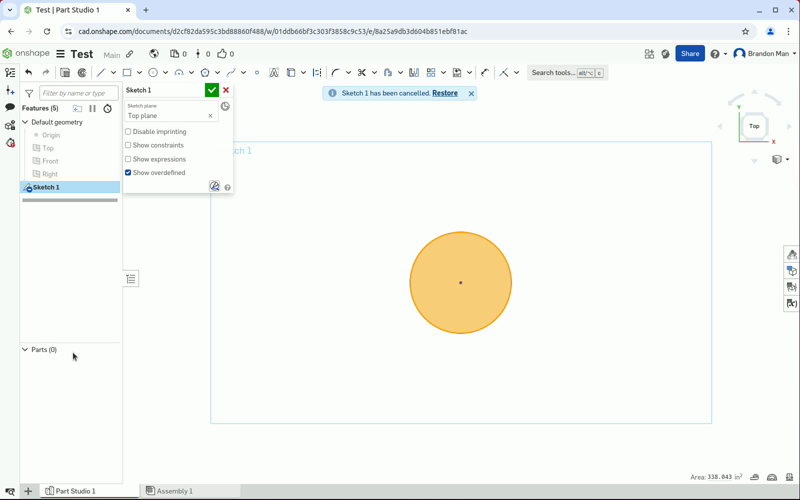
key(shift+e)
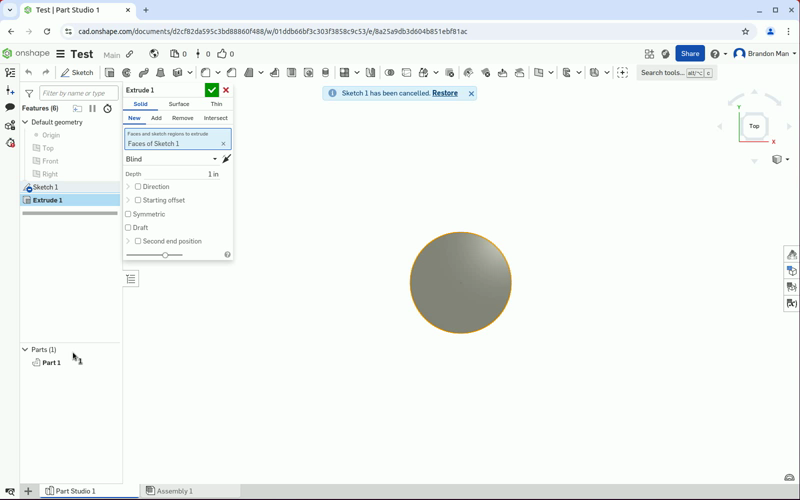
mouse_move(143, 106)
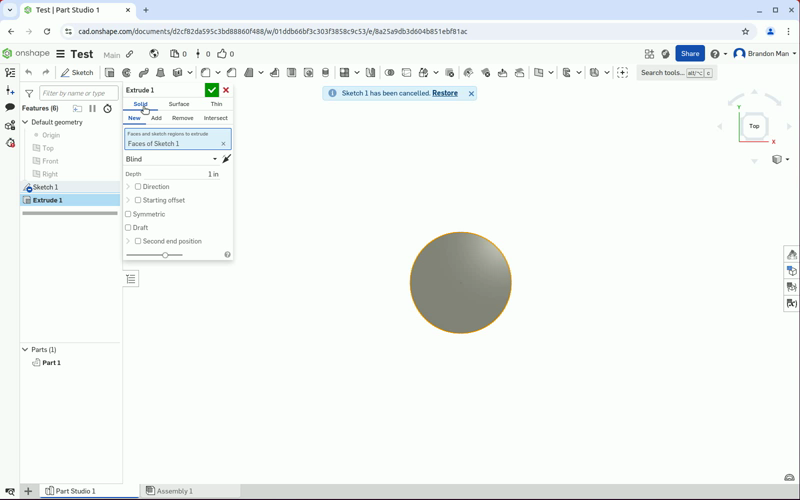
click(143, 106)
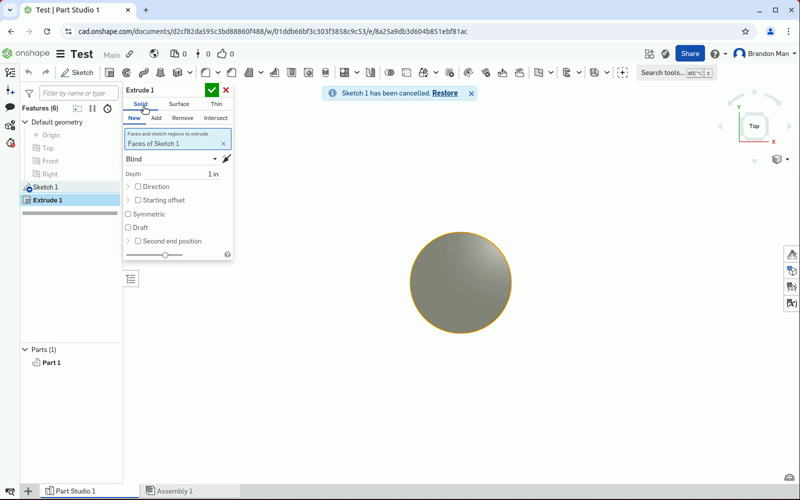
mouse_move(137, 120)
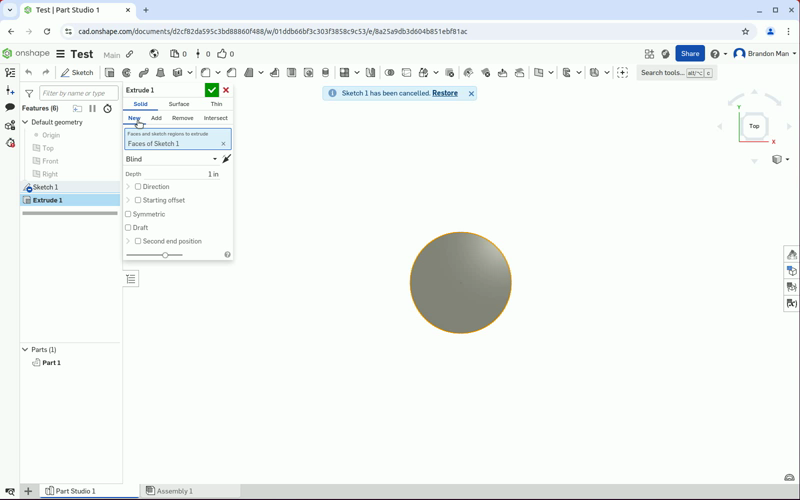
click(137, 120)
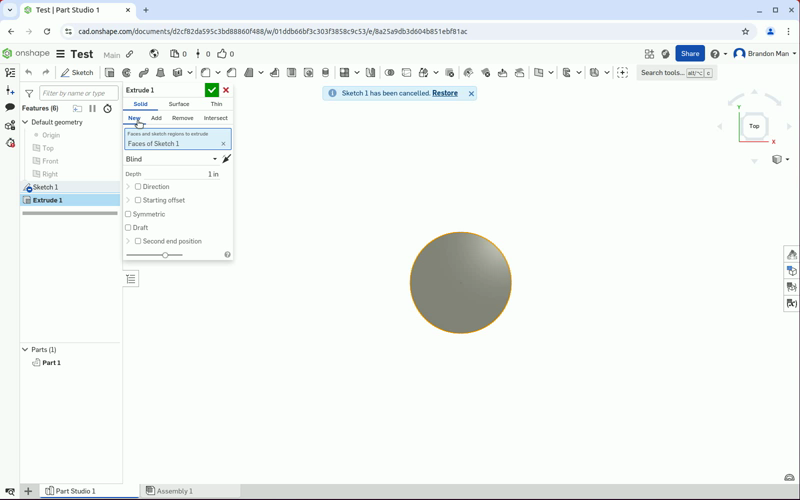
key(tab, 4)
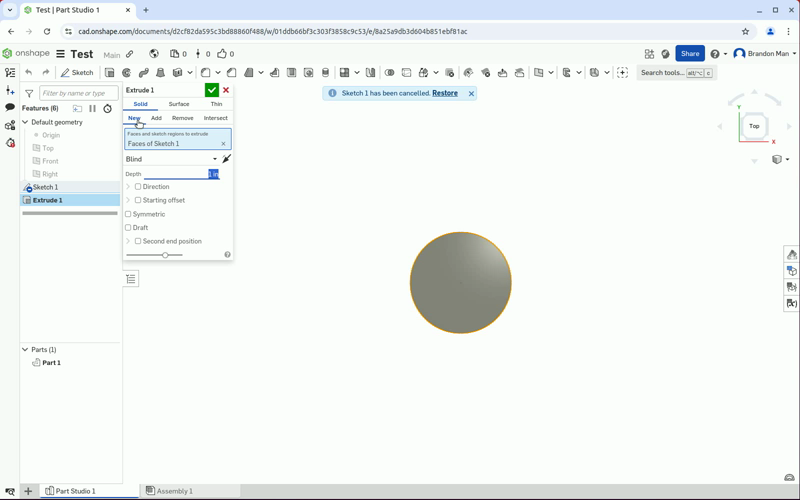
text(0.722)
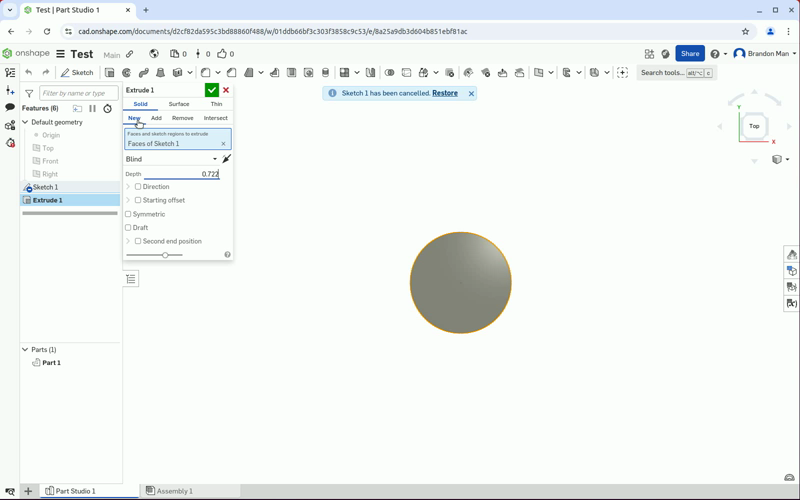
key(enter)
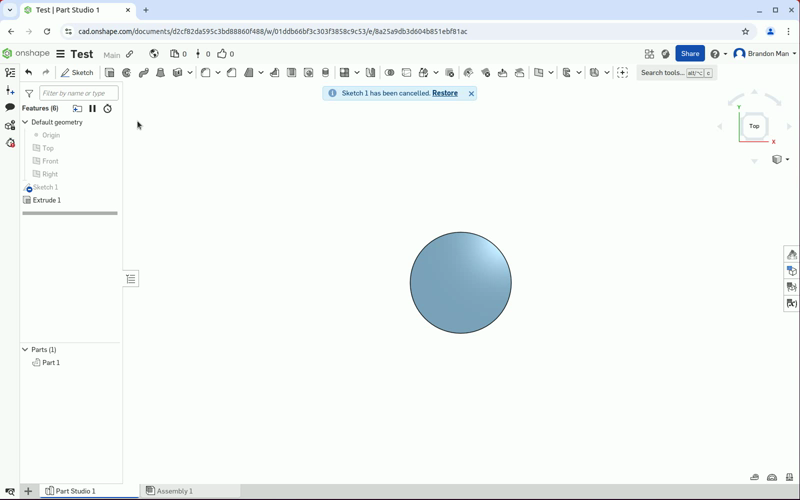
key(shift+h)
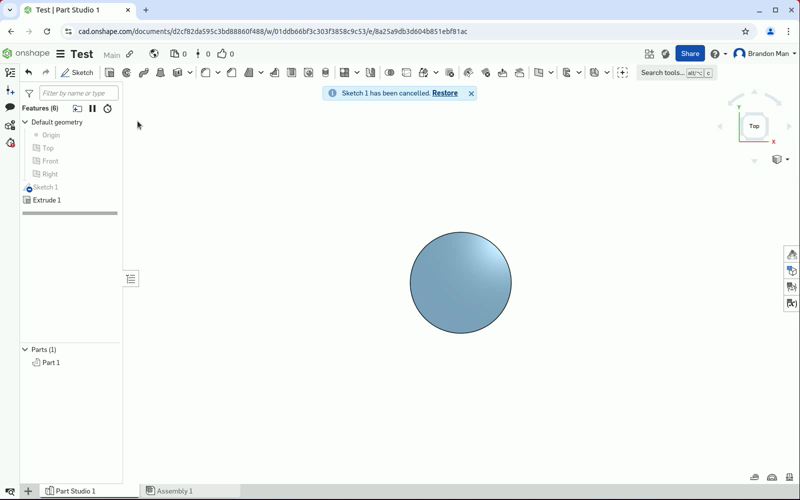
key(shift+h)
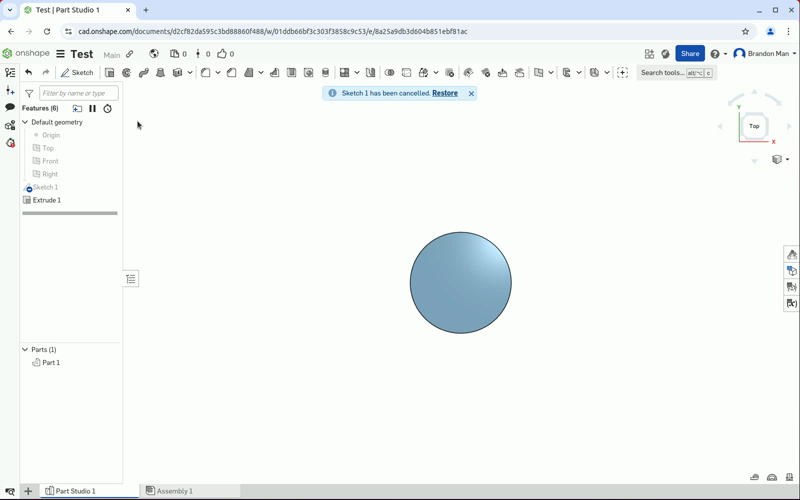
mouse_move(73, 189)
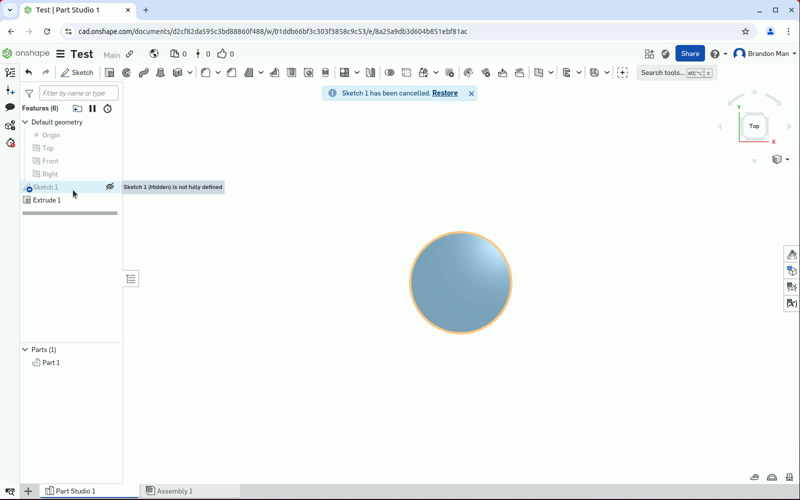
click(73, 189)
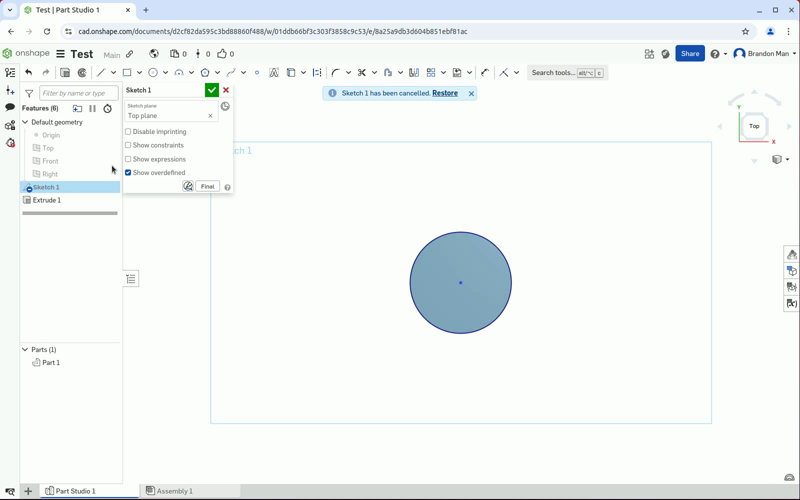
mouse_move(229, 92)
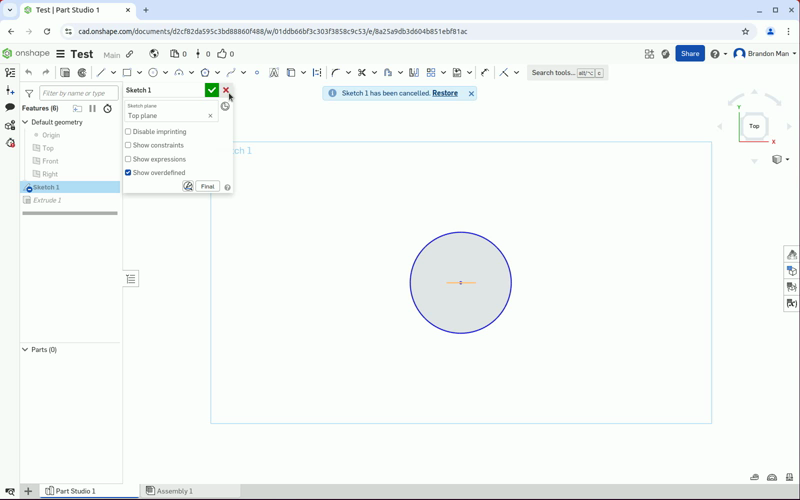
click(229, 92)
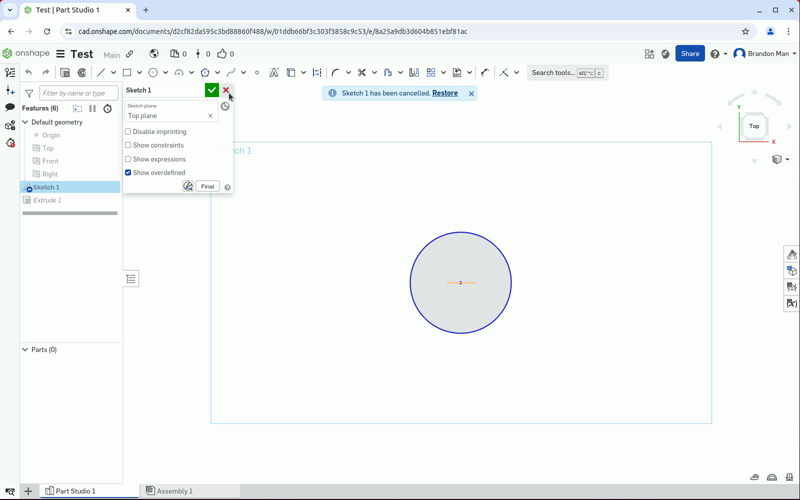
key(shift+s)
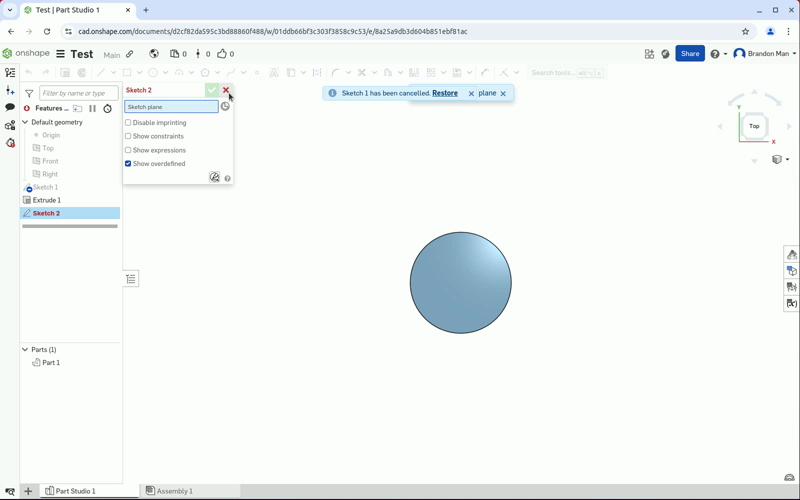
mouse_move(73, 150)
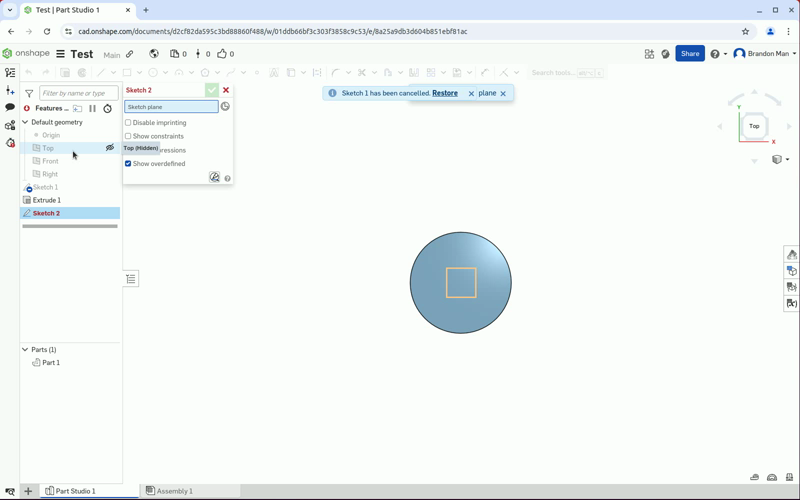
click(73, 150)
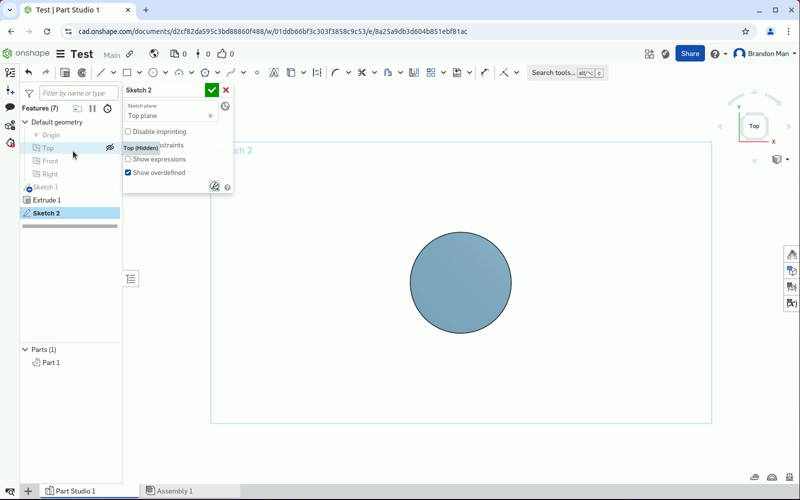
mouse_move(73, 352)
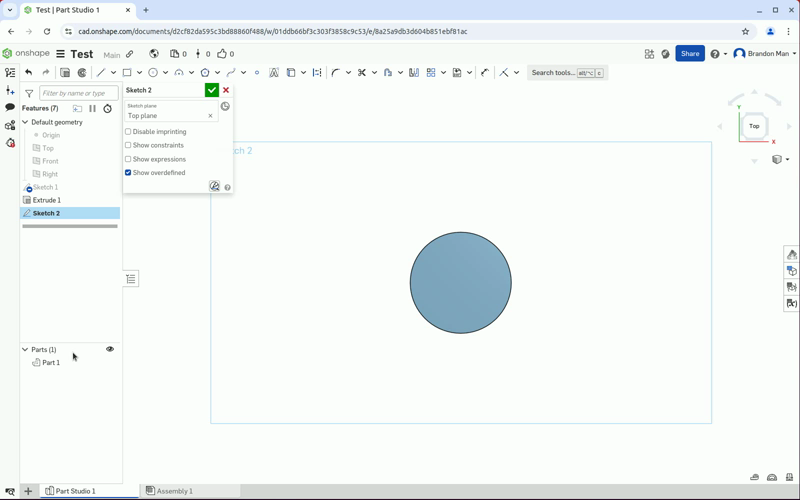
key(y)
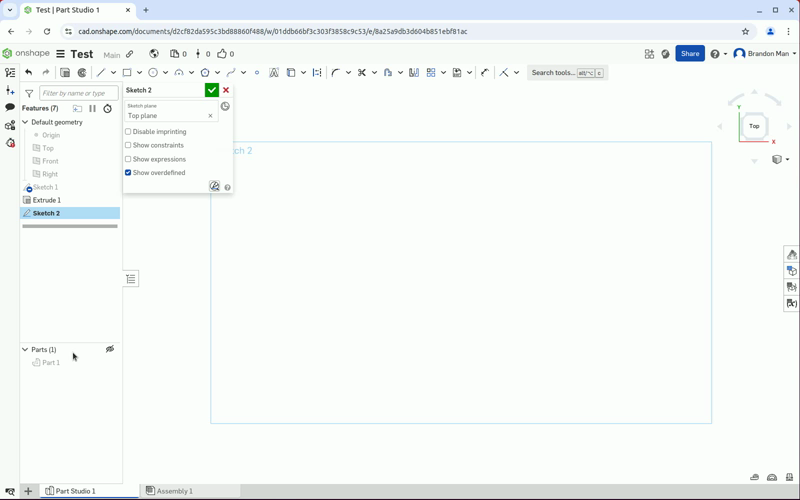
key(c)
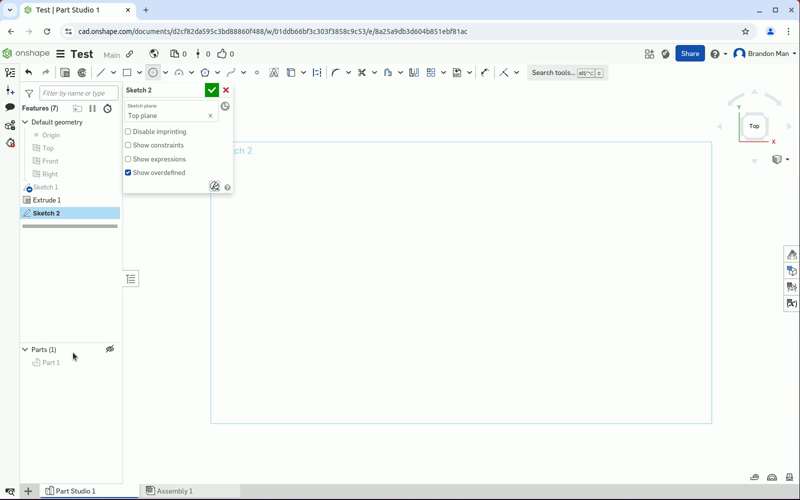
key_down(shift)
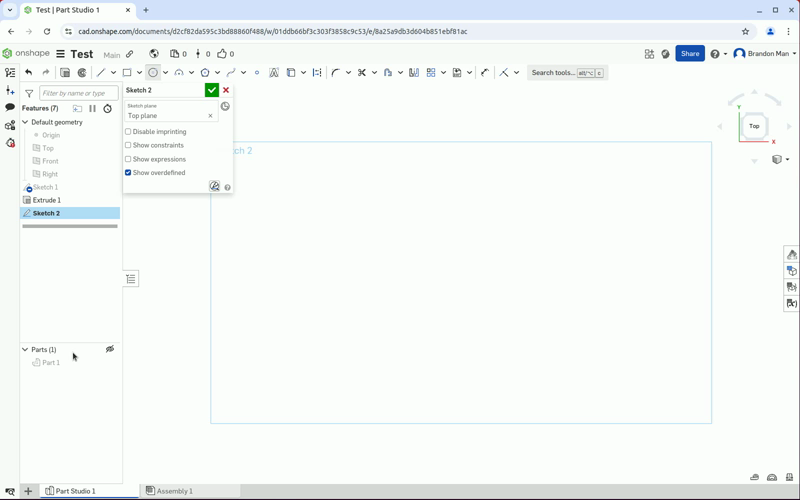
mouse_move(461, 282)
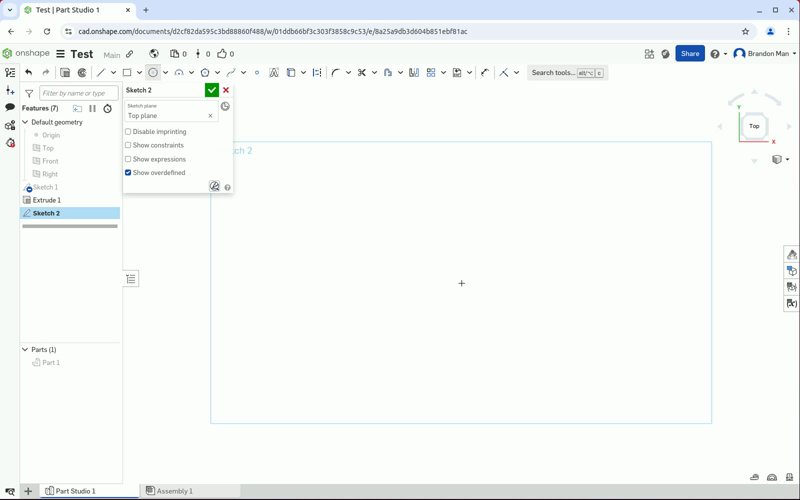
click(461, 282)
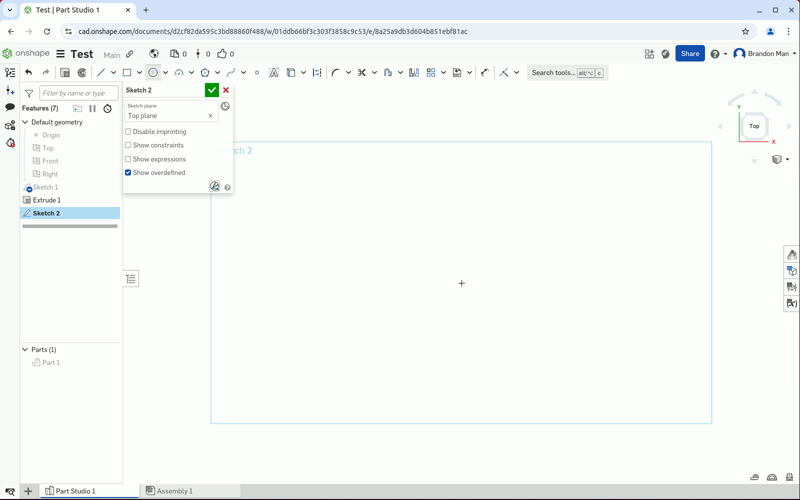
key_up(shift)
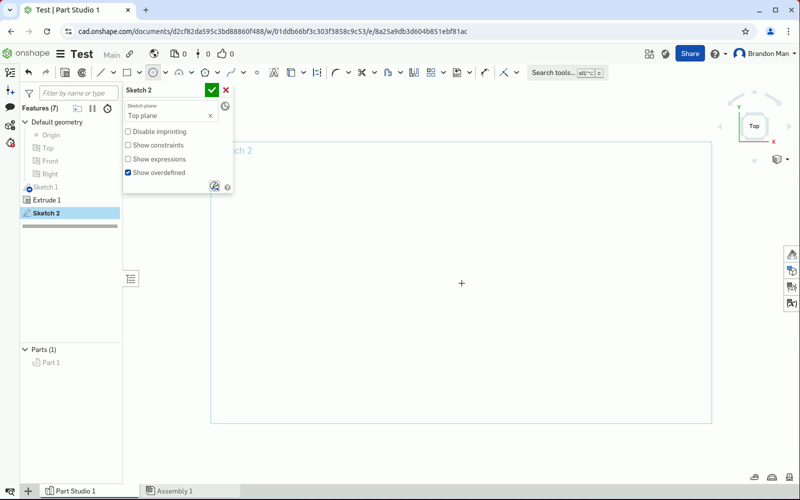
mouse_move(481, 282)
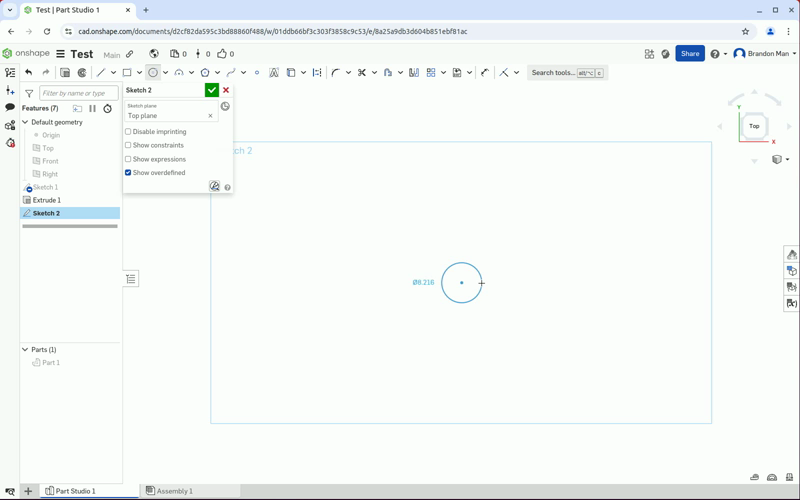
click(481, 282)
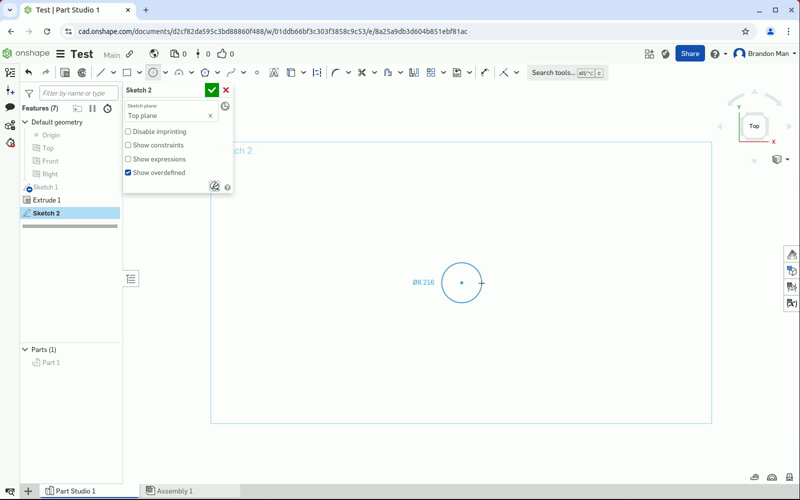
key(esc)
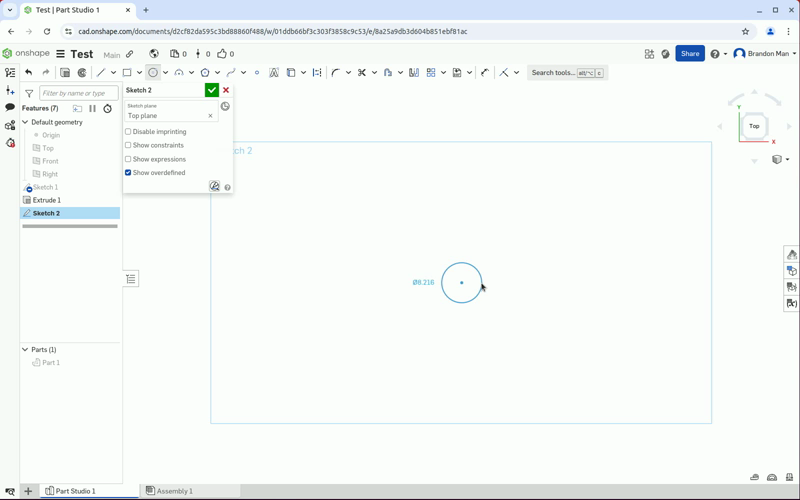
mouse_move(471, 287)
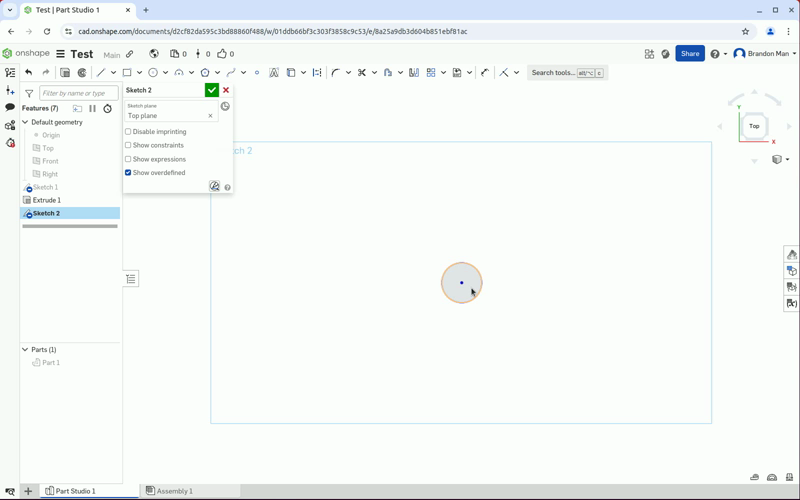
scroll(6)
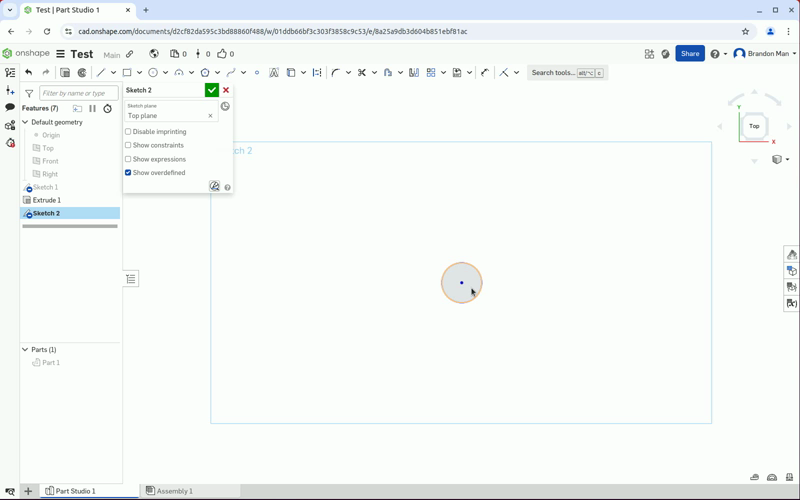
scroll(6)
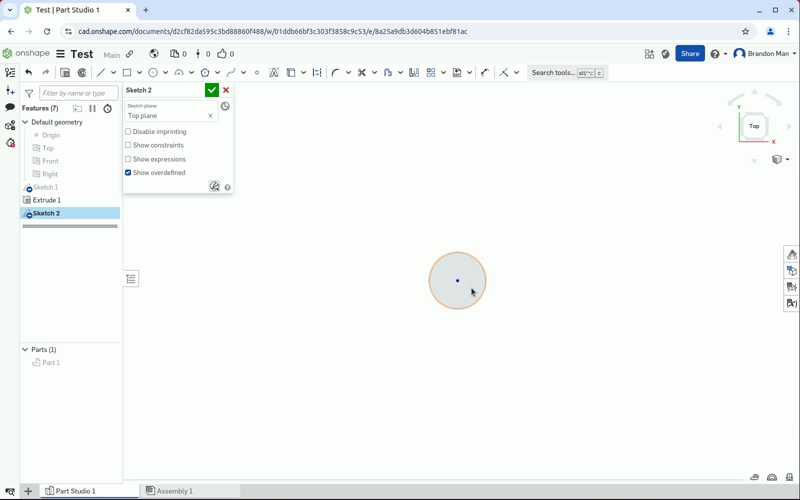
scroll(6)
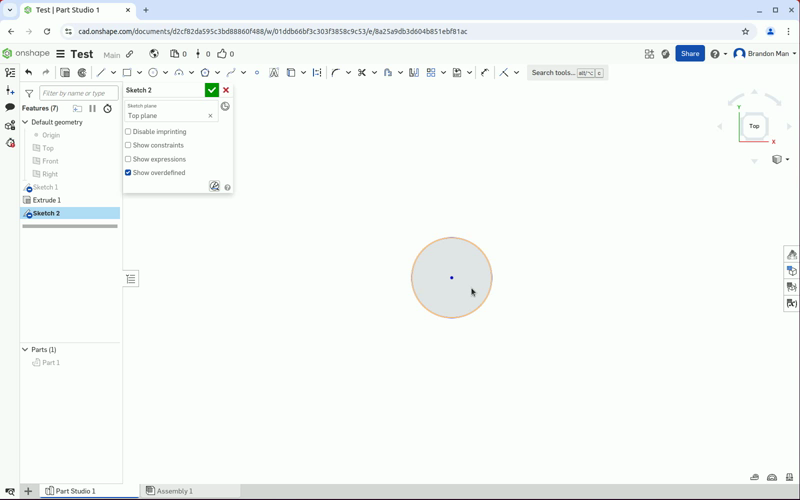
scroll(6)
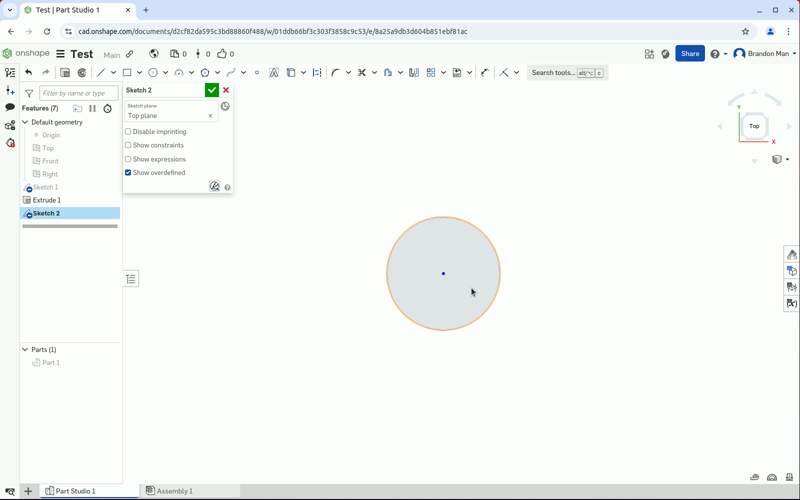
scroll(6)
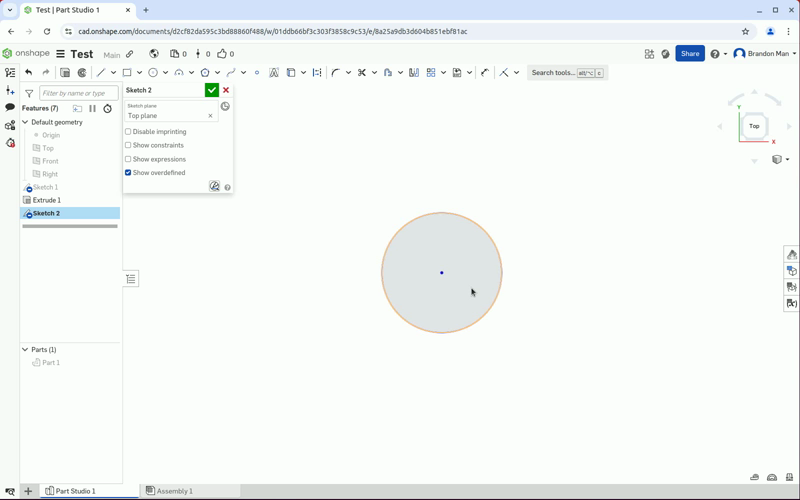
scroll(6)
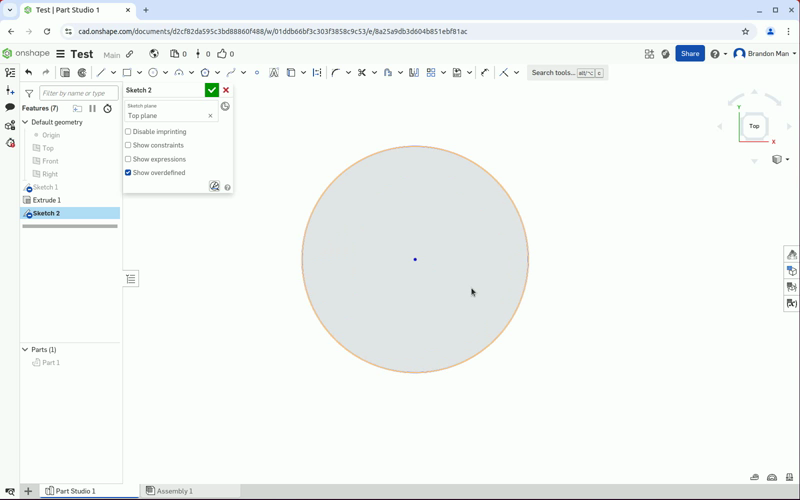
scroll(6)
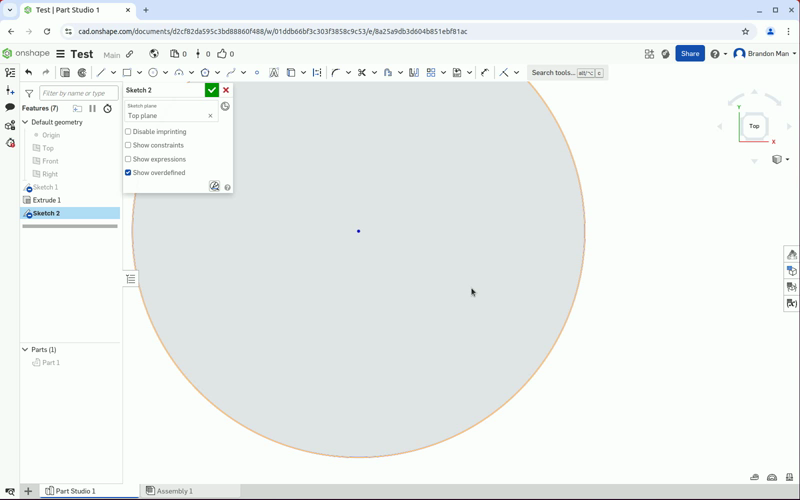
click(471, 287)
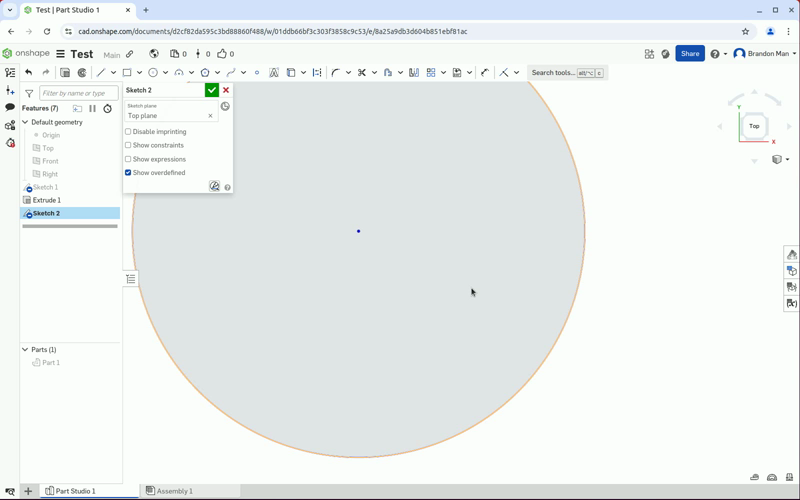
scroll(-6)
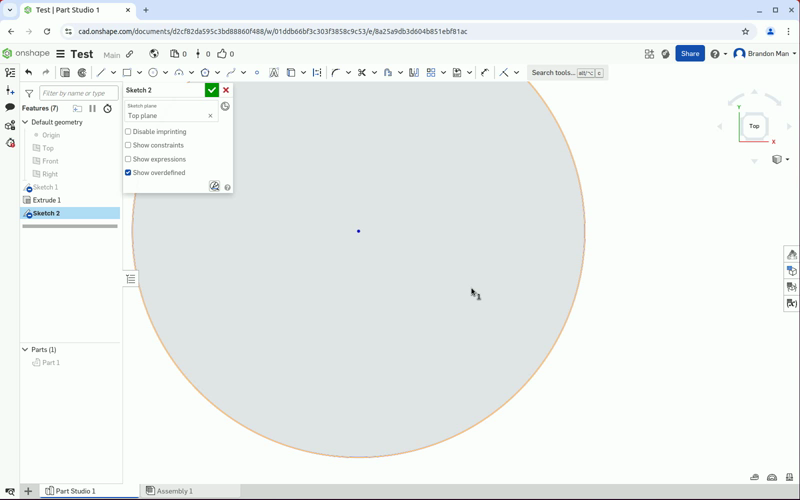
scroll(-6)
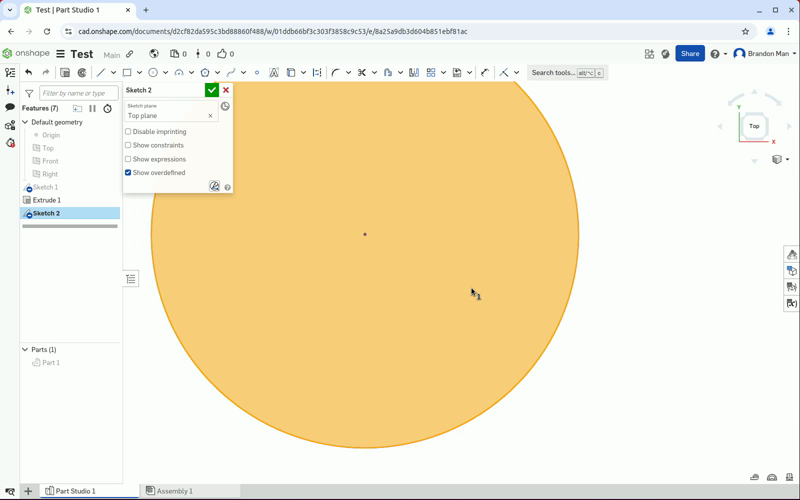
scroll(-6)
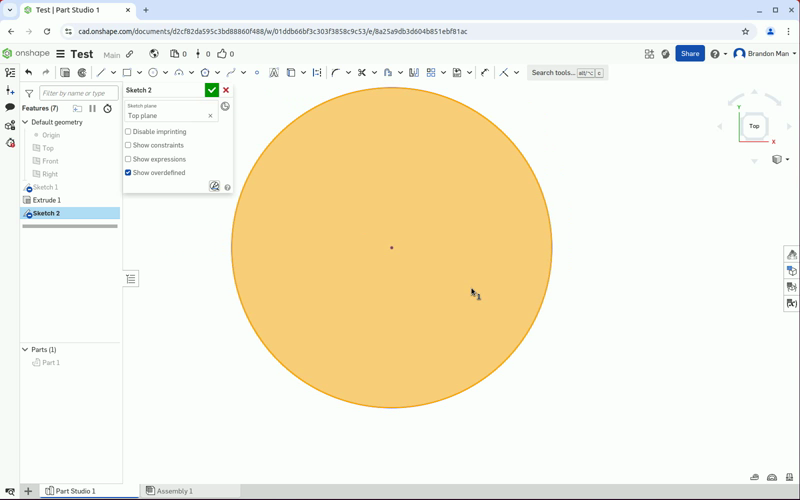
scroll(-6)
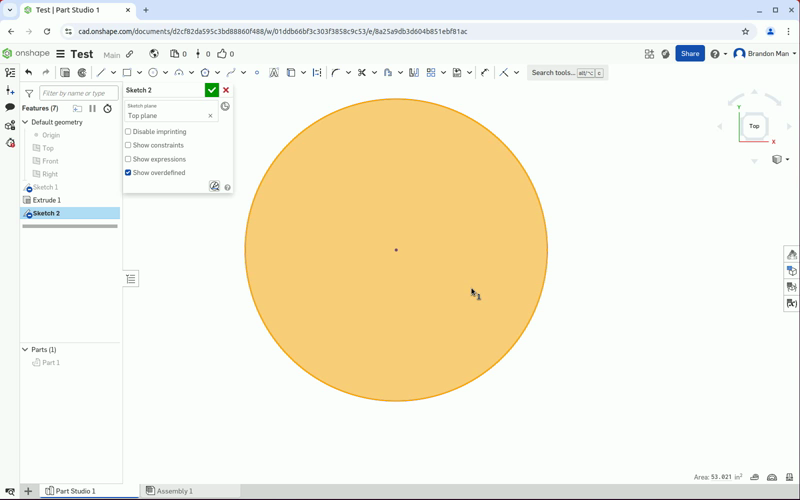
scroll(-6)
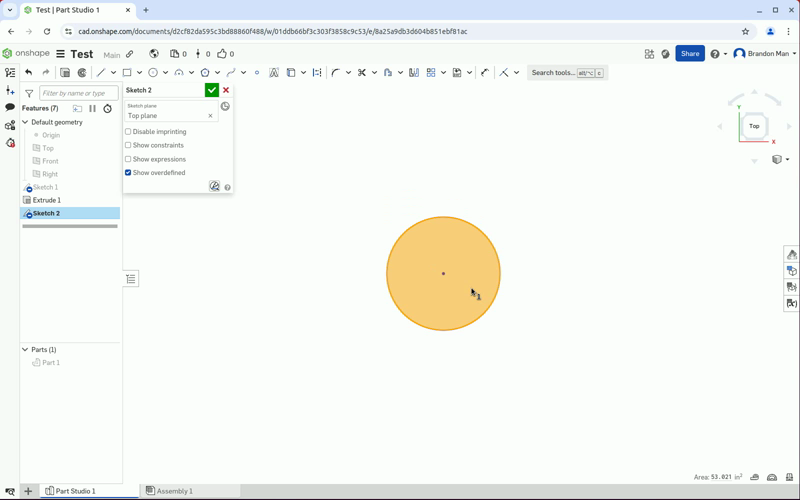
scroll(-6)
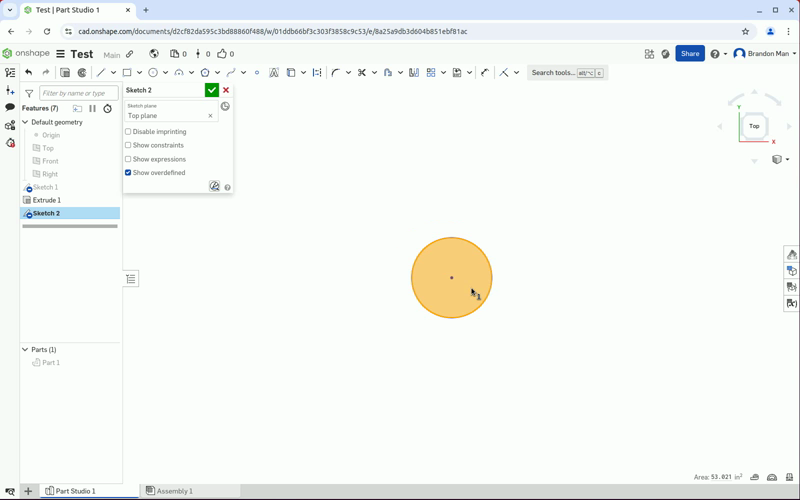
scroll(-6)
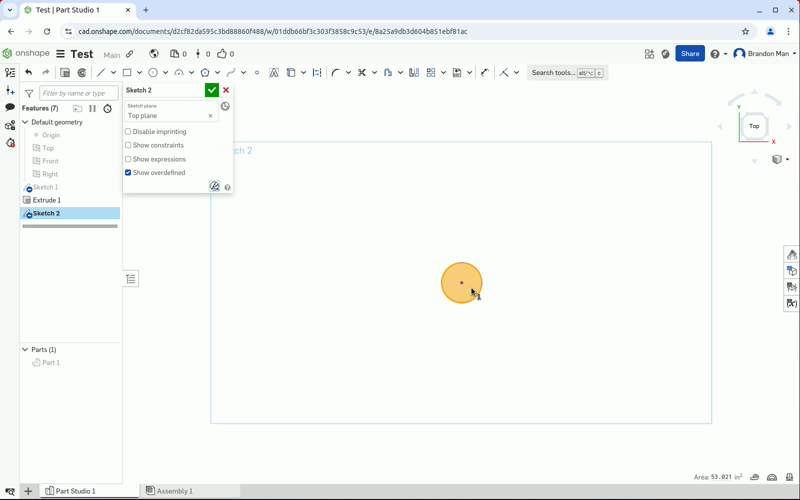
mouse_move(73, 352)
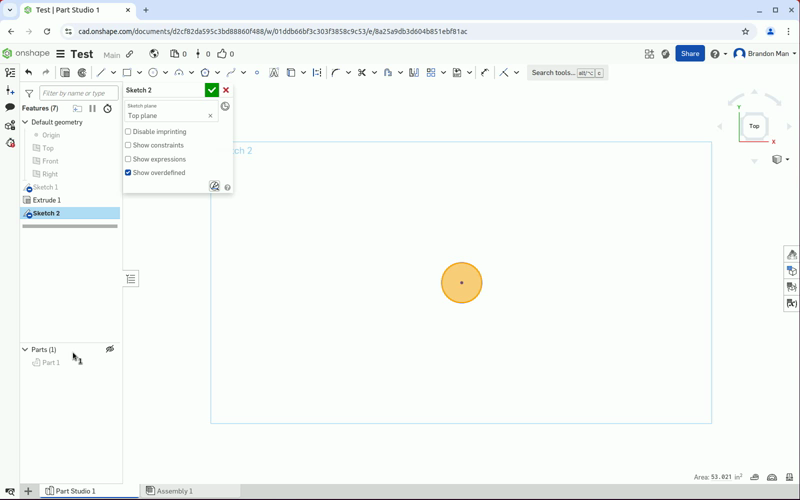
key(shift+y)
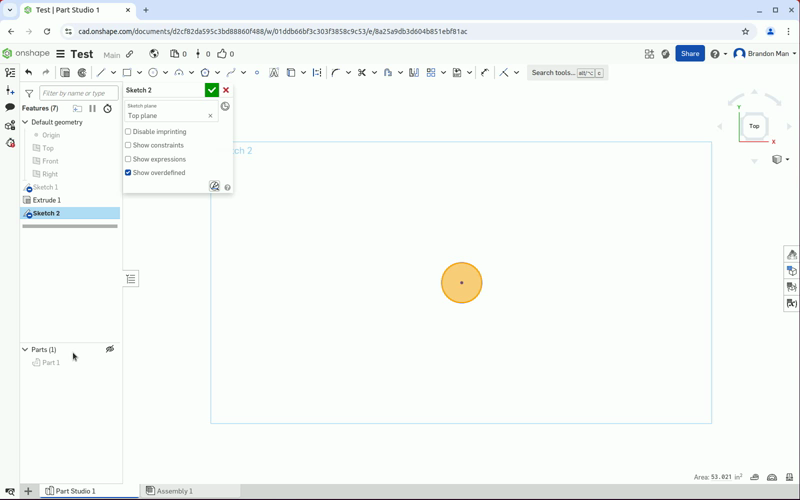
key(shift+e)
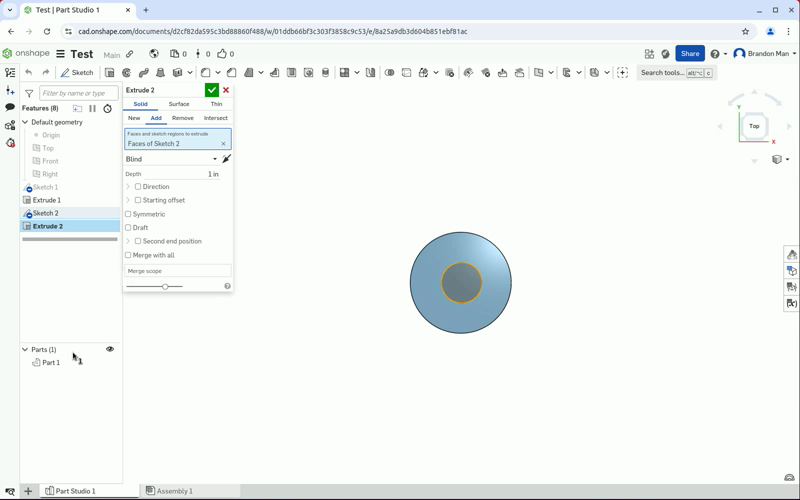
mouse_move(143, 106)
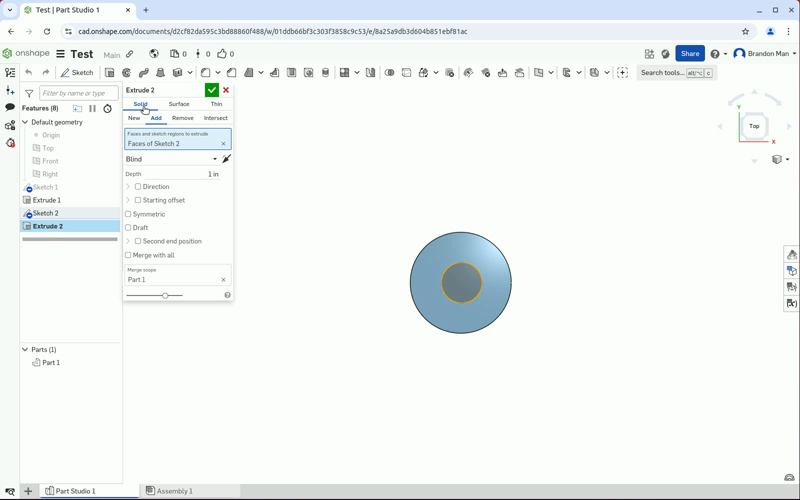
click(143, 106)
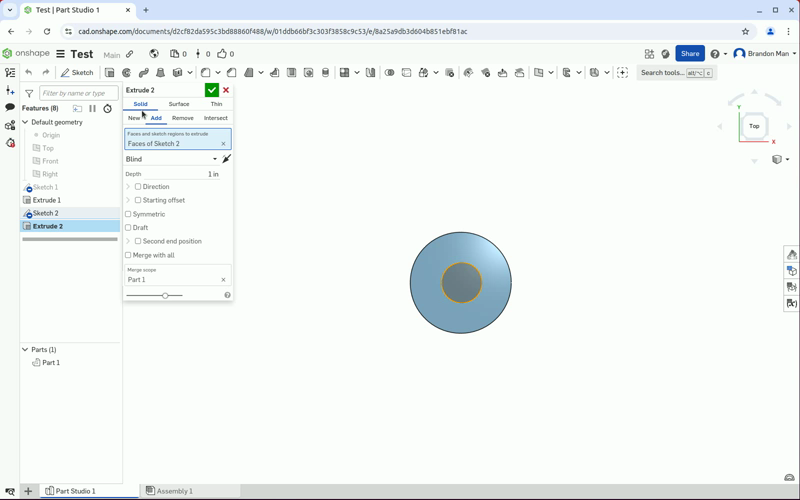
mouse_move(137, 120)
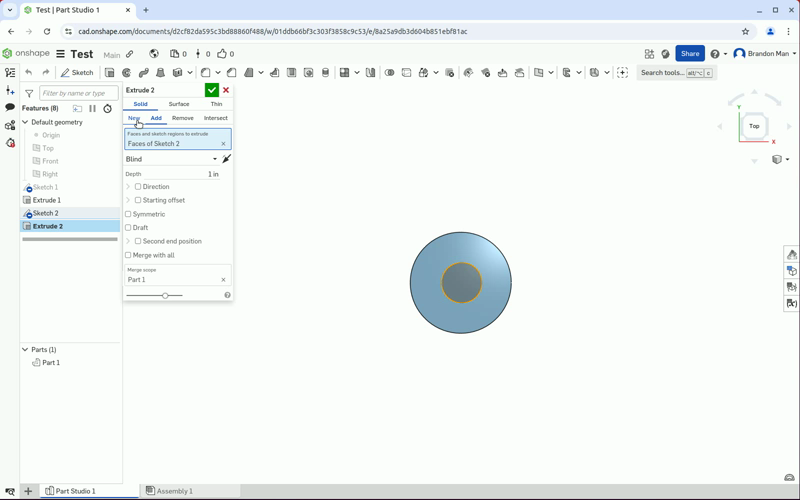
click(137, 120)
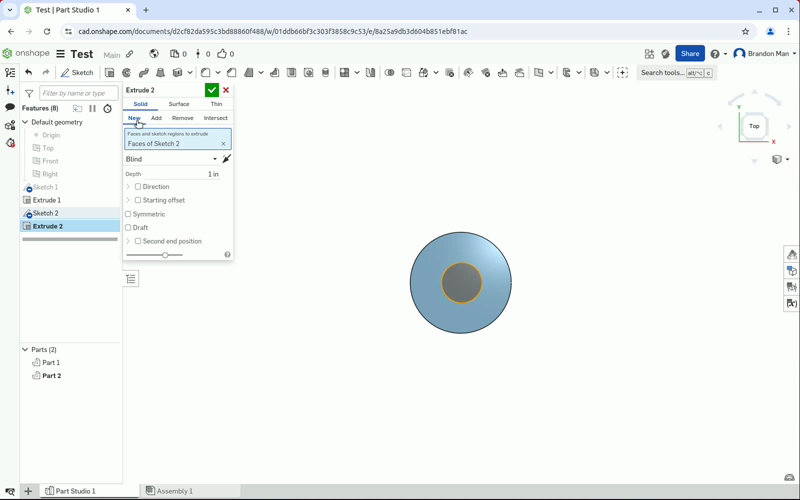
key(tab, 4)
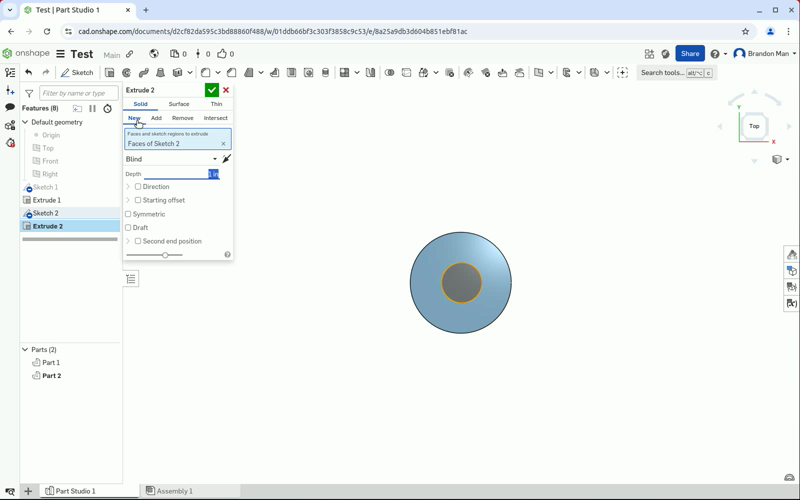
text(-22.386)
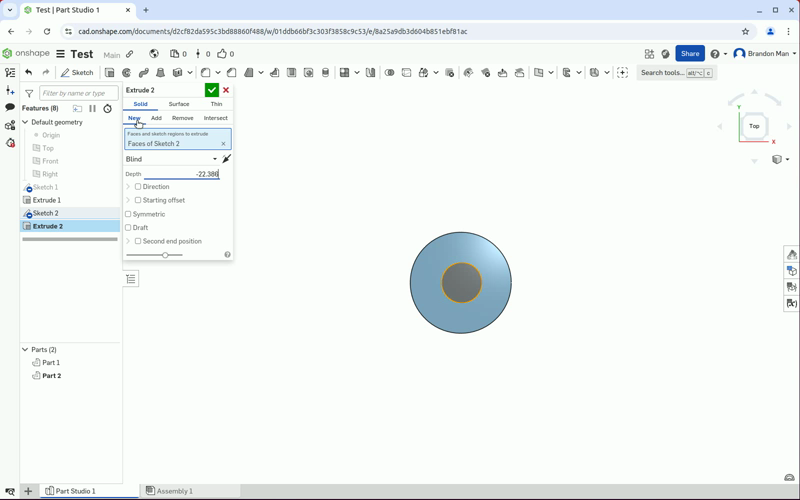
key(enter)
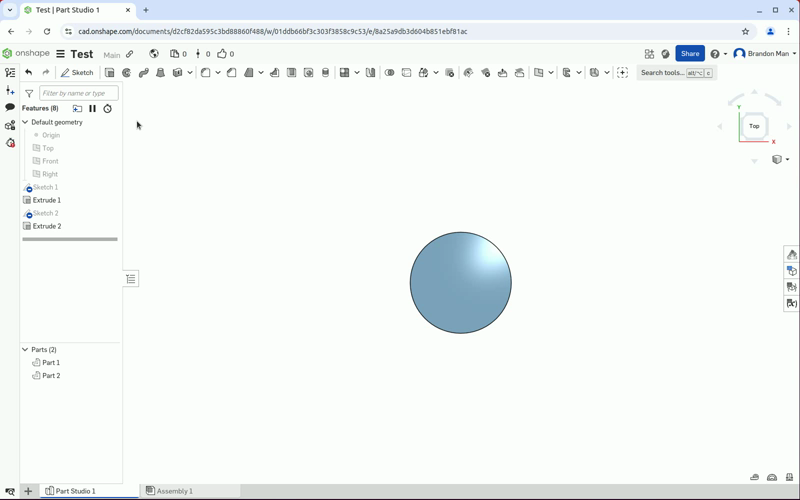
key(shift+h)
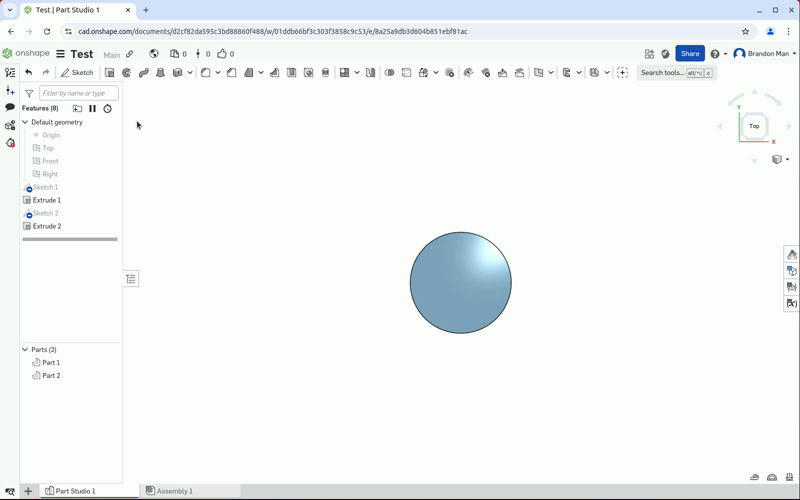
key(shift+h)
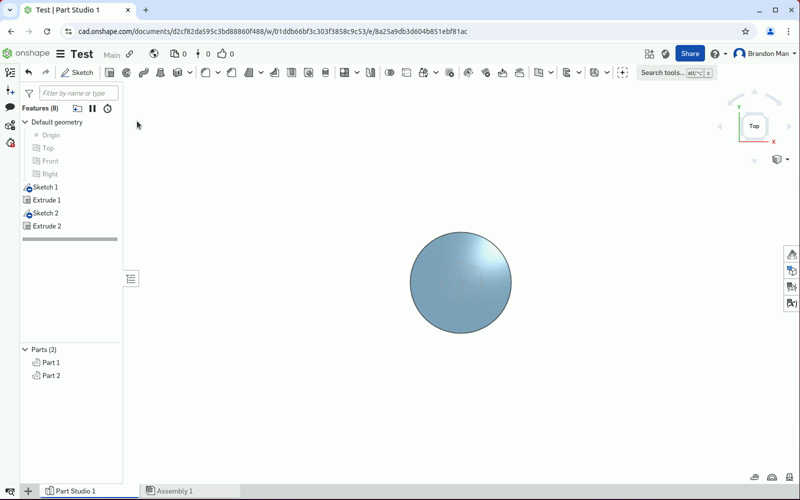
key(shift+7)
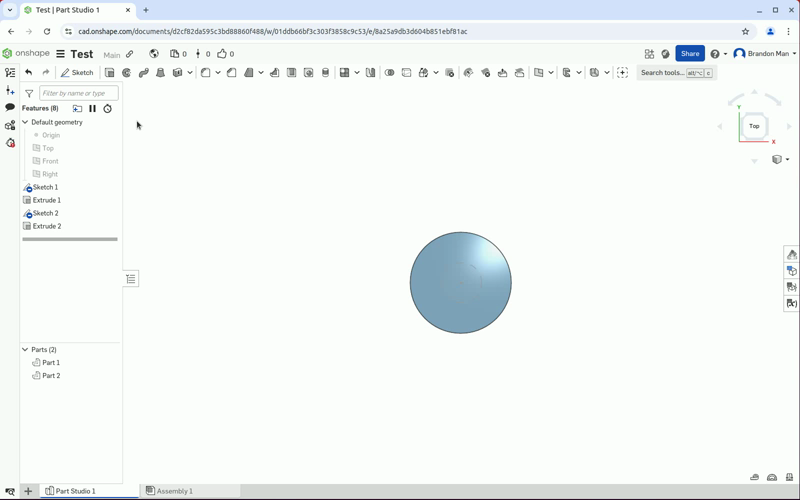
key(up, 3)
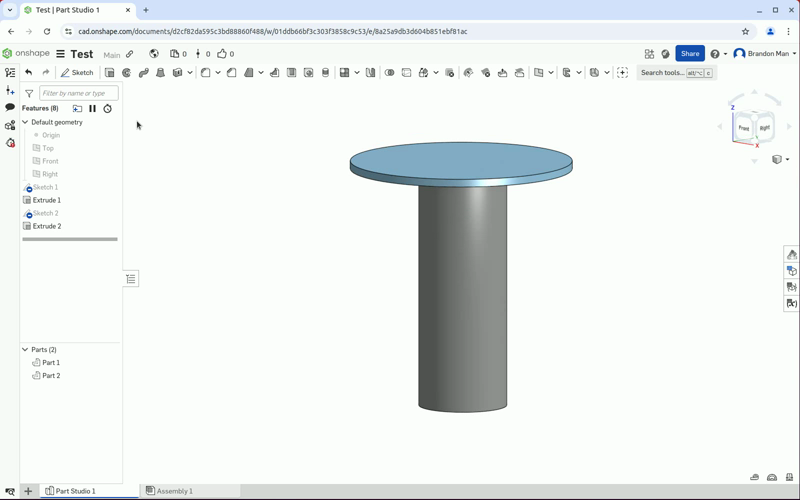
key(left, 3)
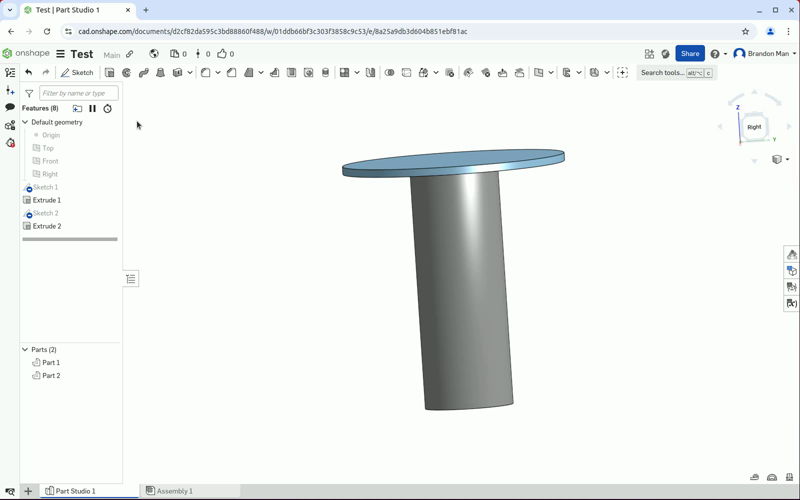
key(right, 3)
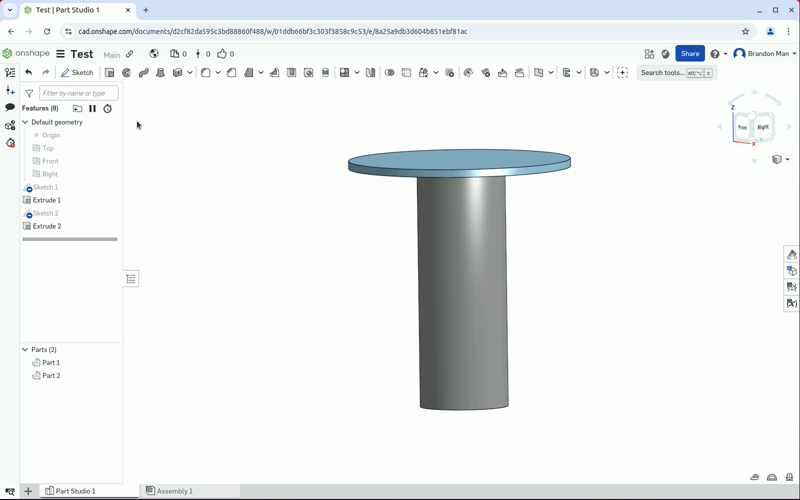
key(down, 3)
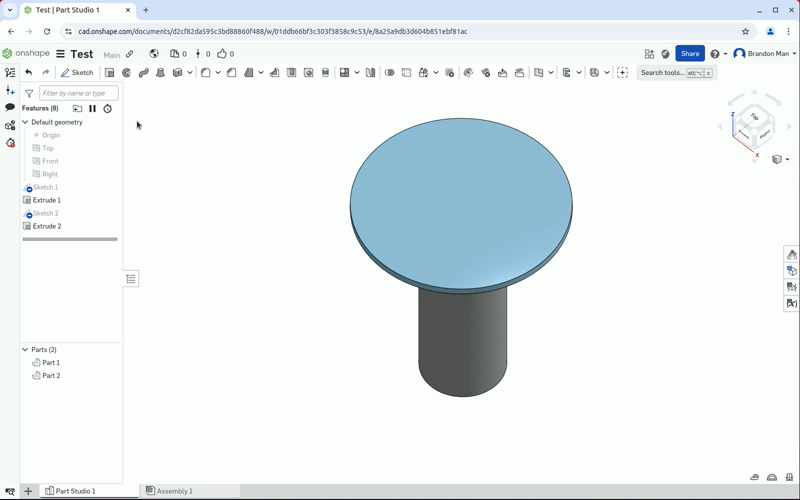
mouse_move(73, 189)
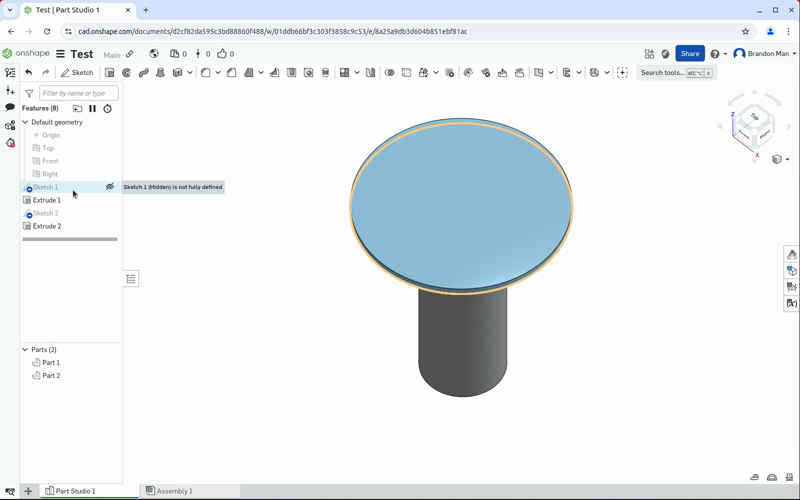
click(73, 189)